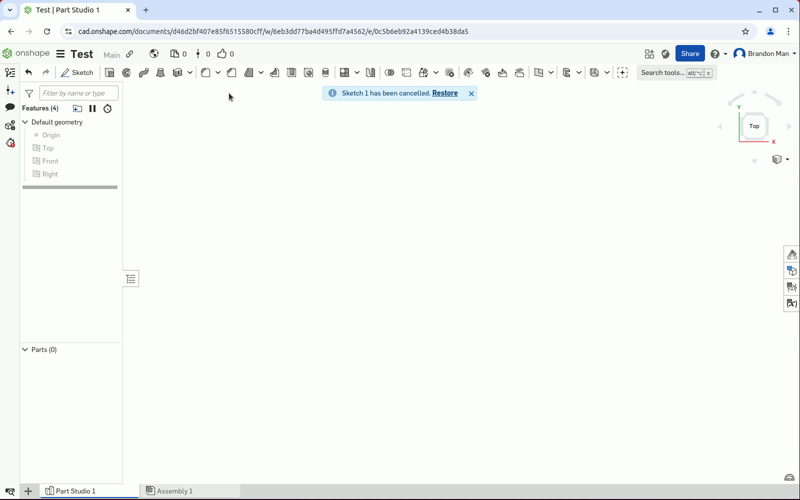
key(shift+h)
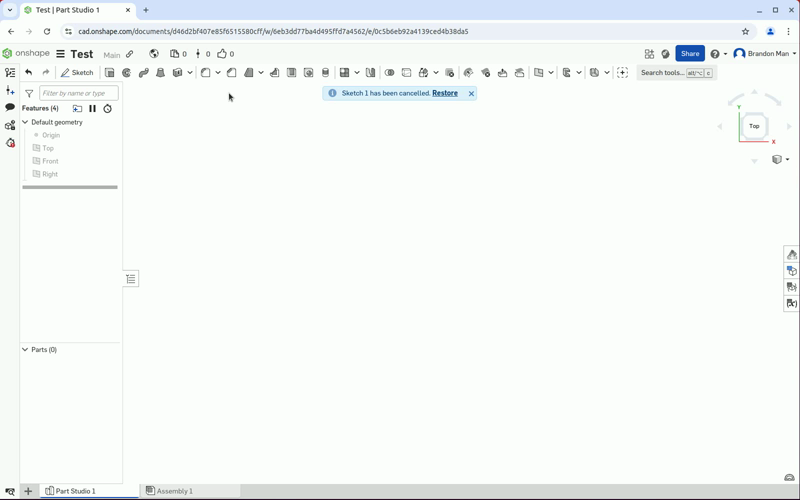
key(shift+s)
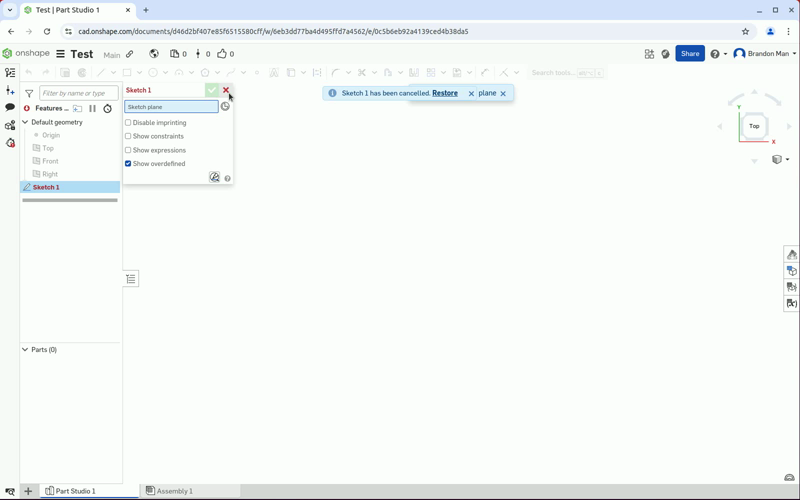
mouse_move(73, 150)
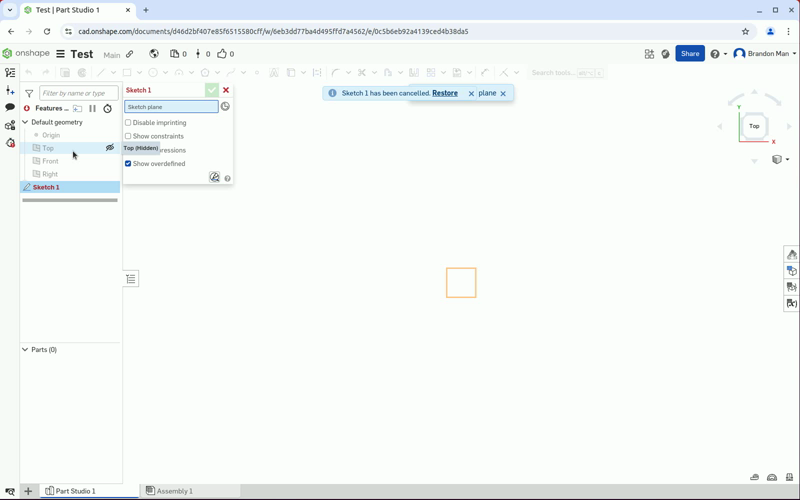
click(73, 150)
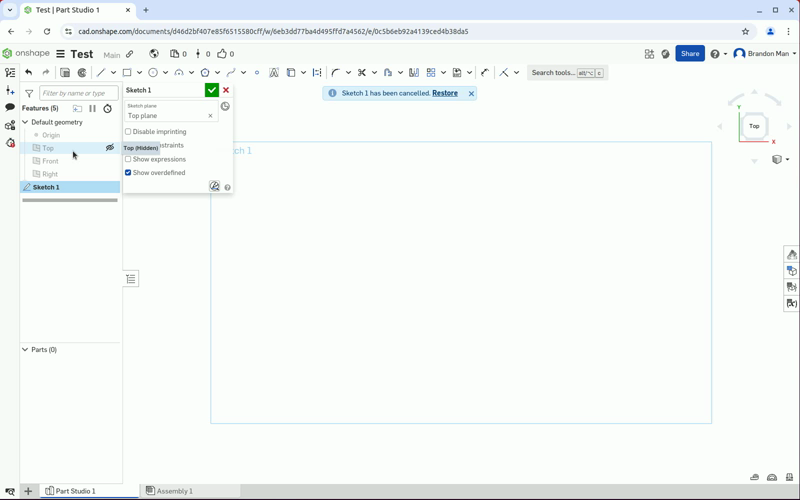
mouse_move(73, 352)
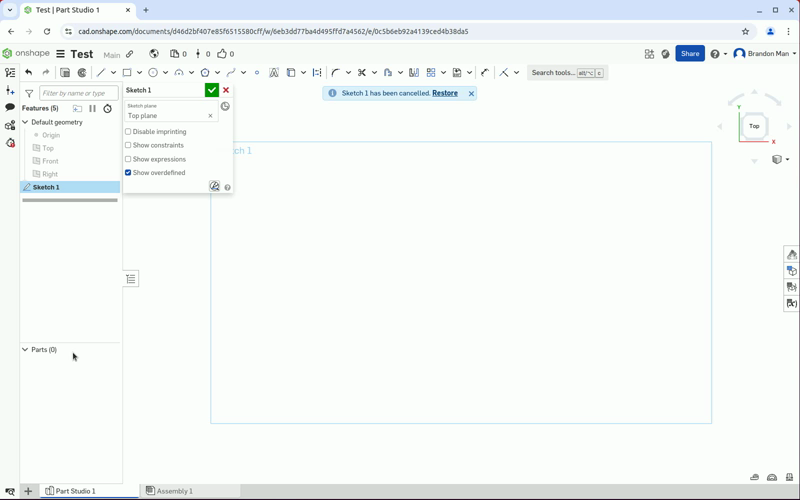
key(y)
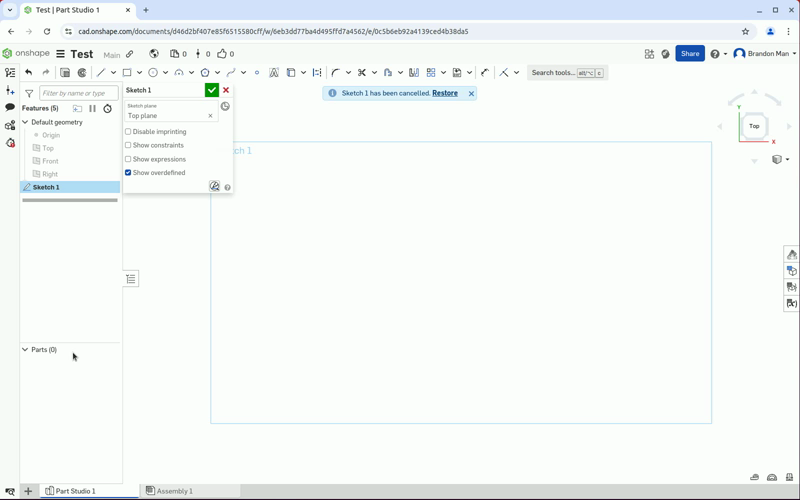
key(l)
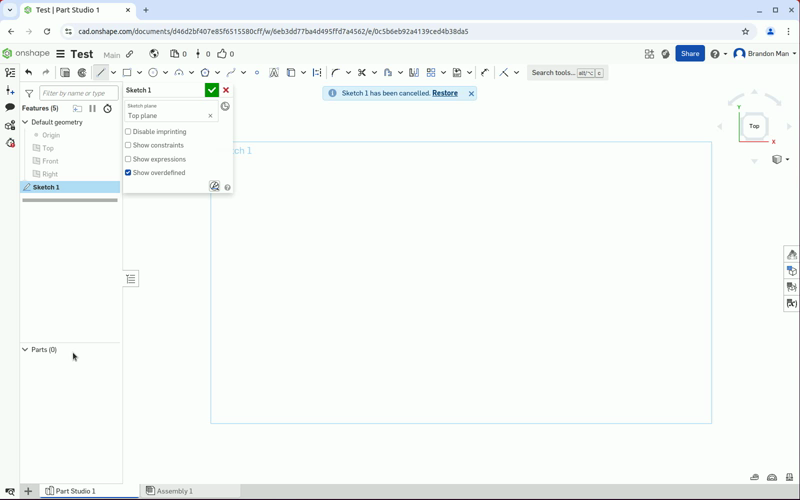
key_down(shift)
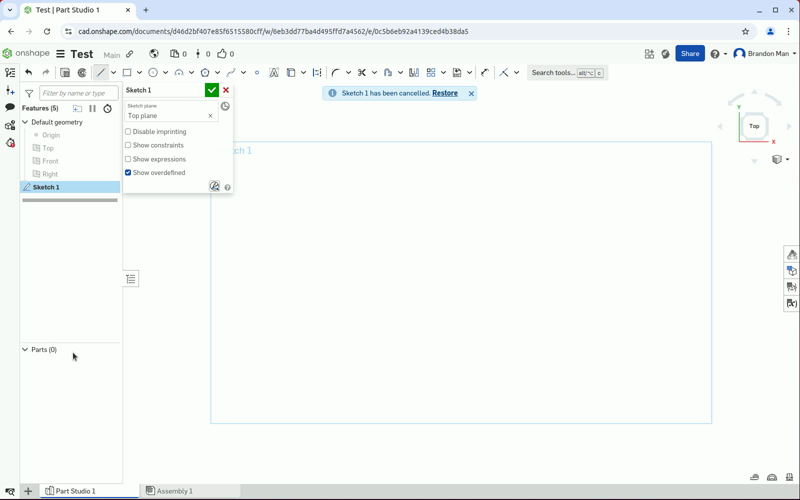
mouse_move(348, 319)
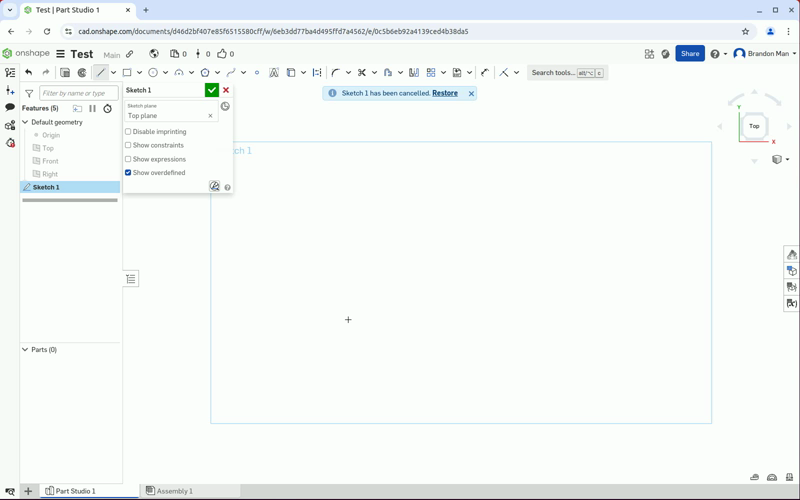
click(348, 319)
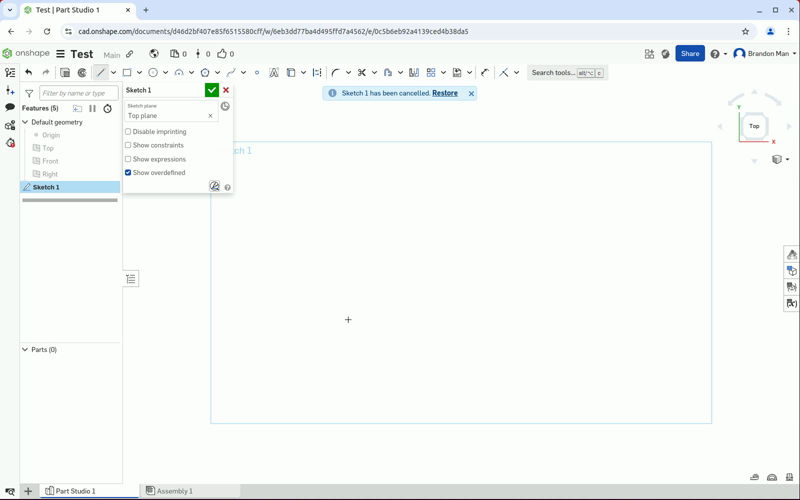
key_up(shift)
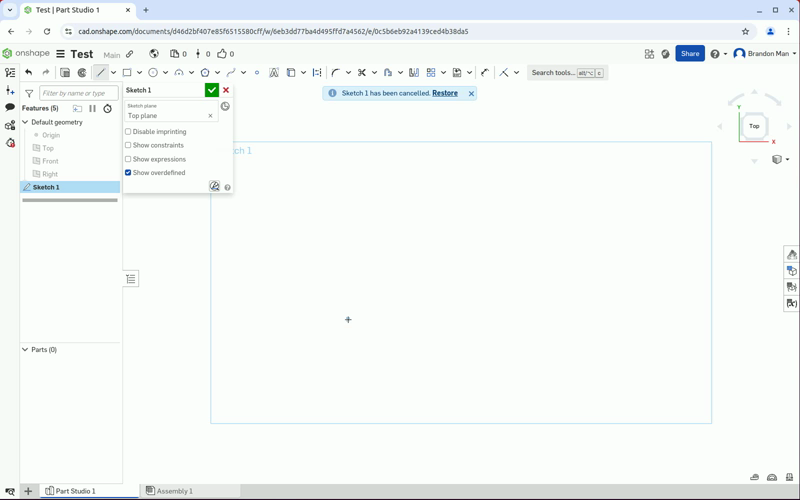
key_down(shift)
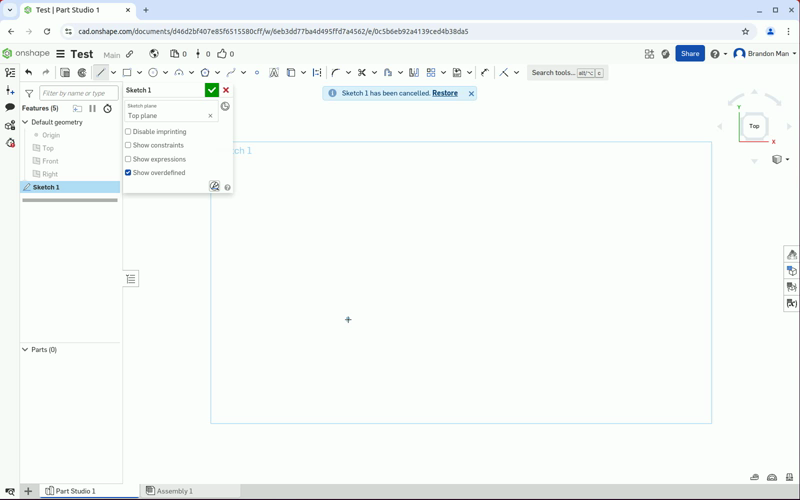
mouse_move(378, 319)
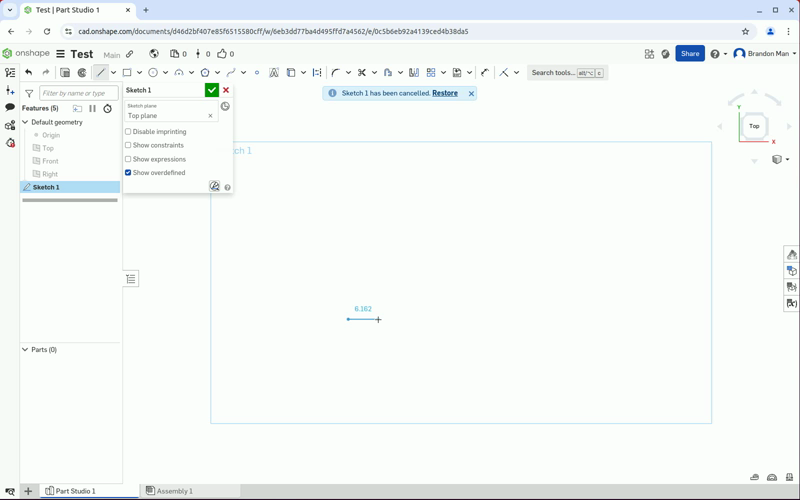
mouse_move(397, 319)
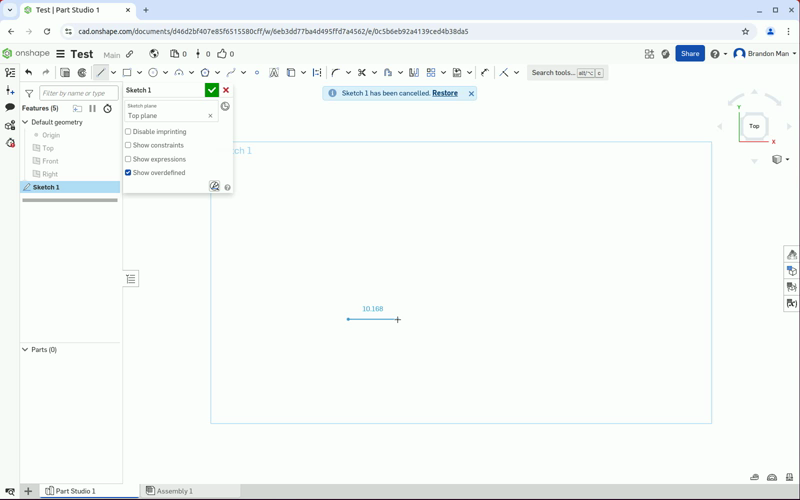
click(397, 319)
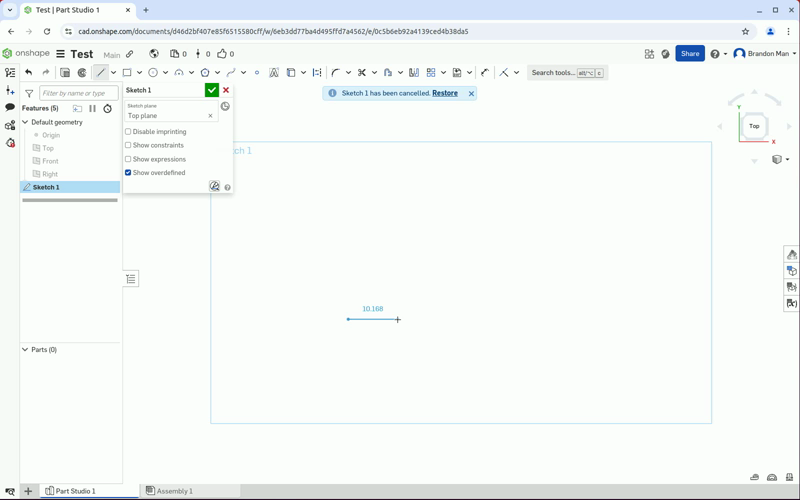
key_up(shift)
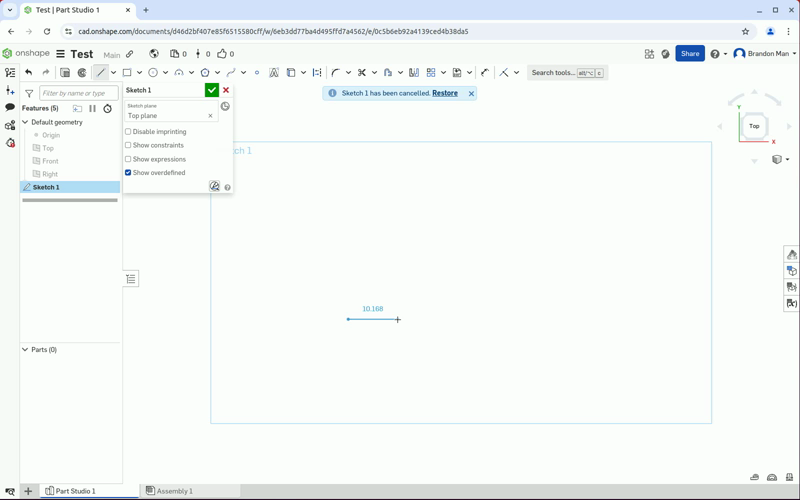
key_down(shift)
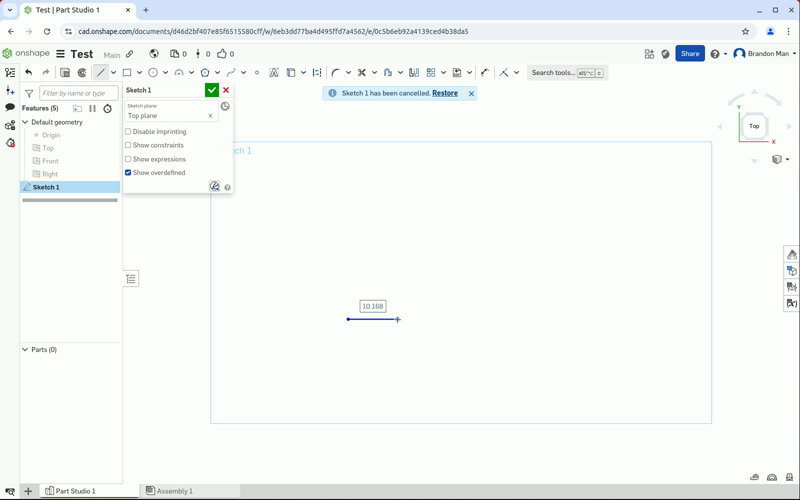
mouse_move(397, 253)
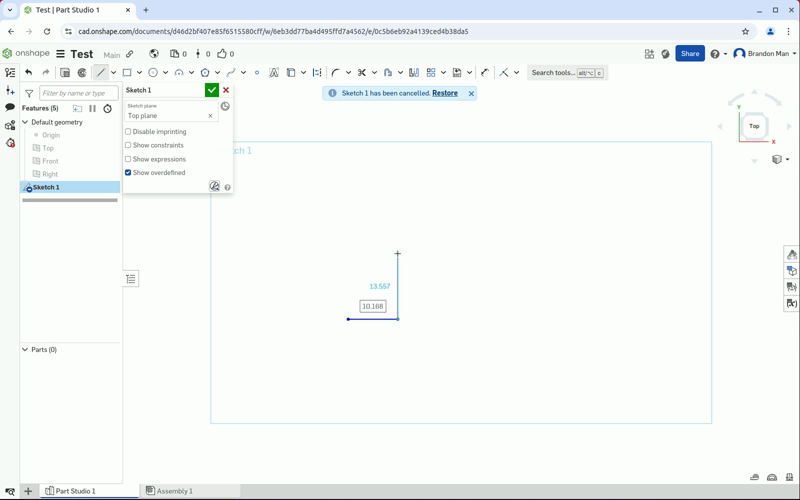
click(397, 253)
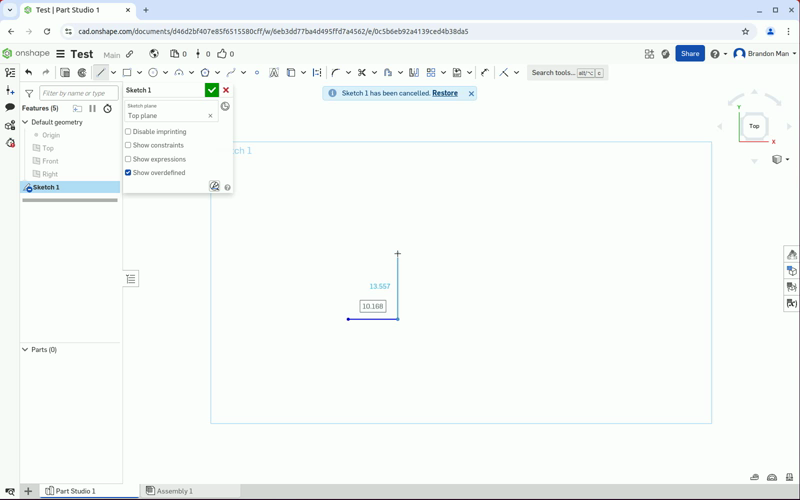
key_up(shift)
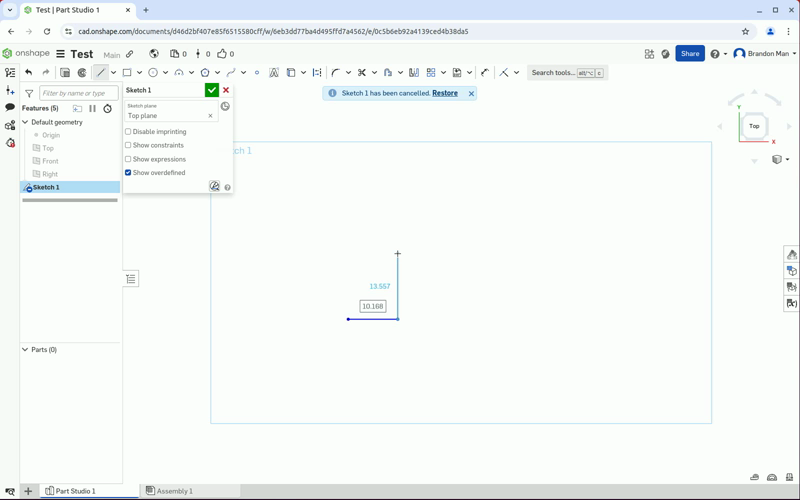
key_down(shift)
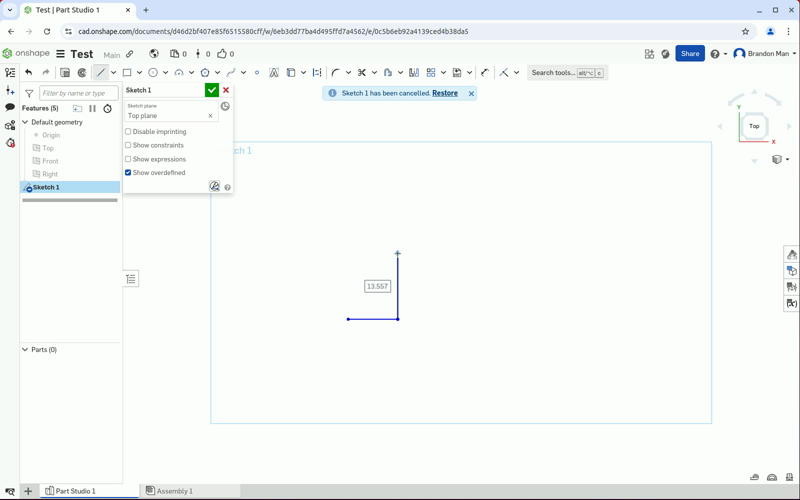
mouse_move(427, 253)
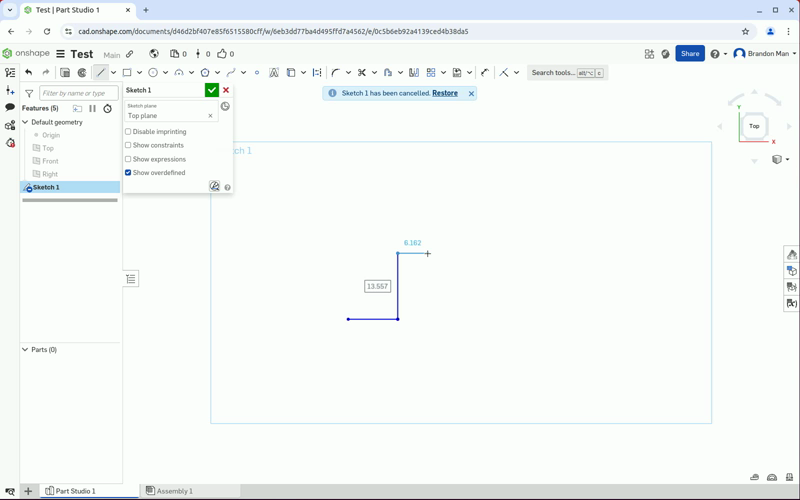
mouse_move(348, 253)
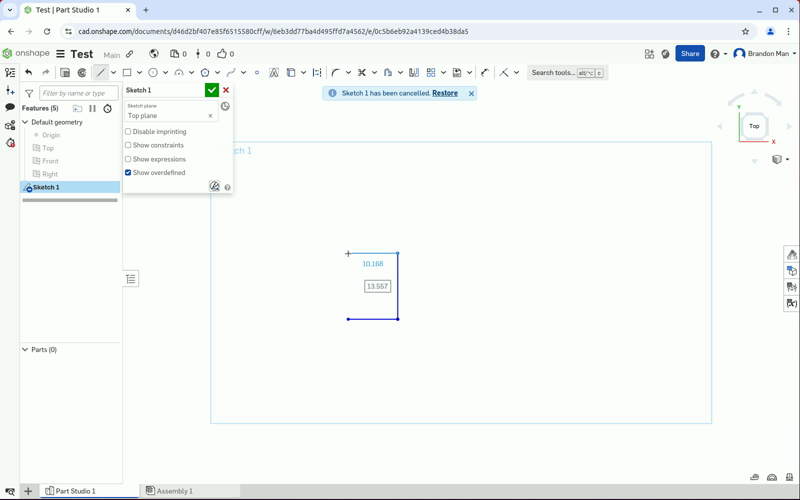
click(348, 253)
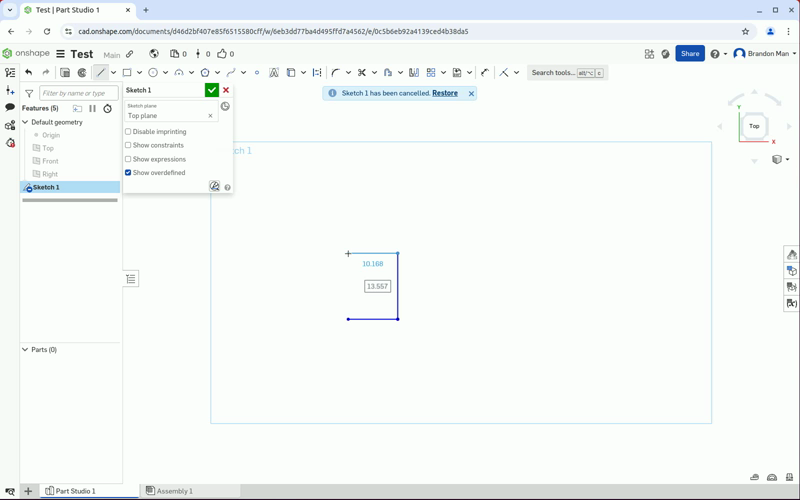
key_up(shift)
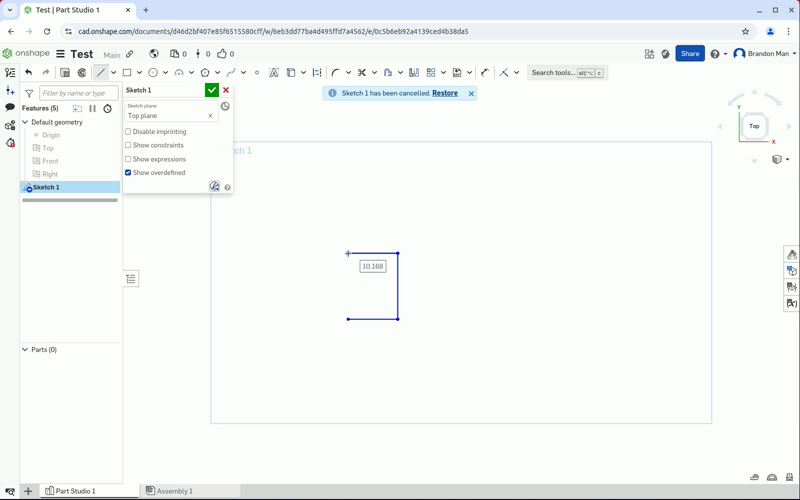
key_down(shift)
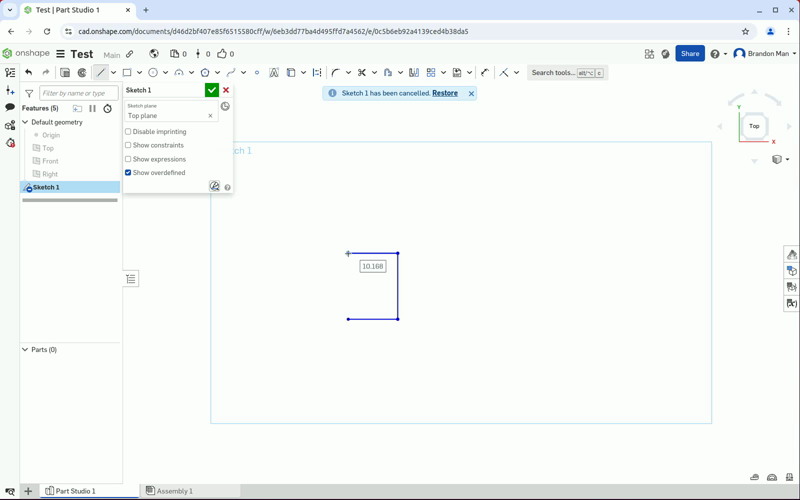
mouse_move(348, 319)
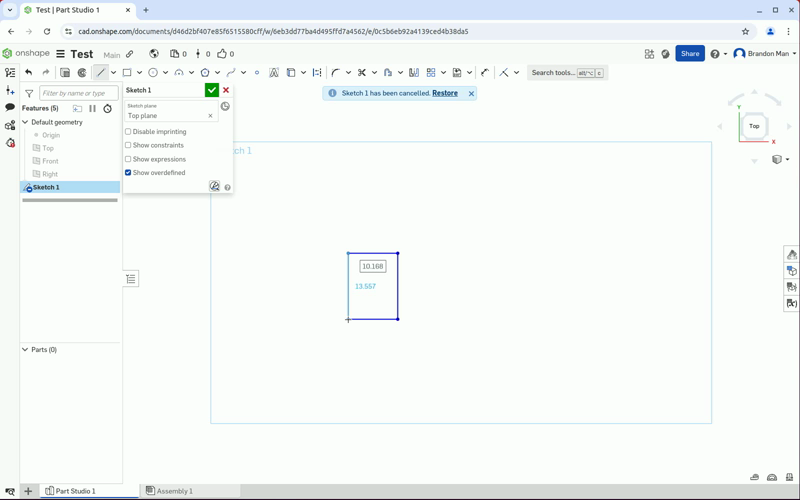
key_up(shift)
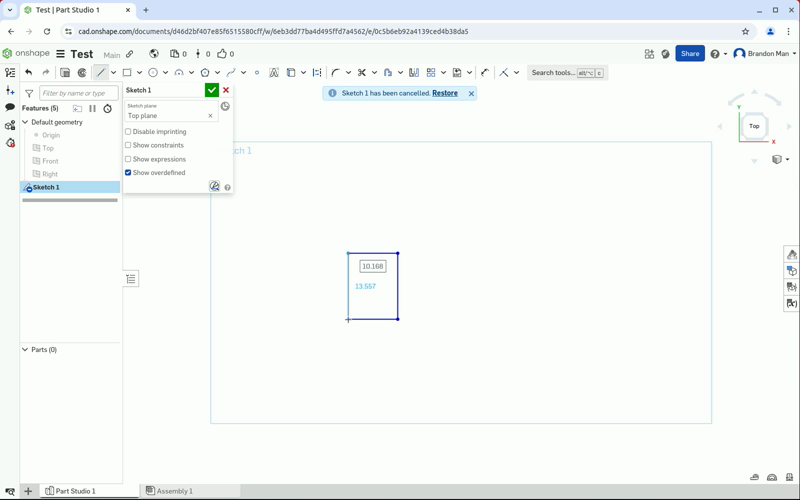
click(348, 319)
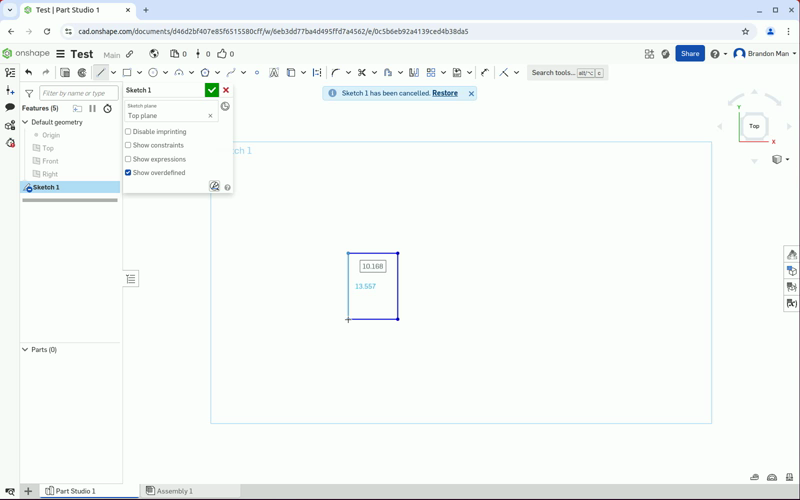
key(esc)
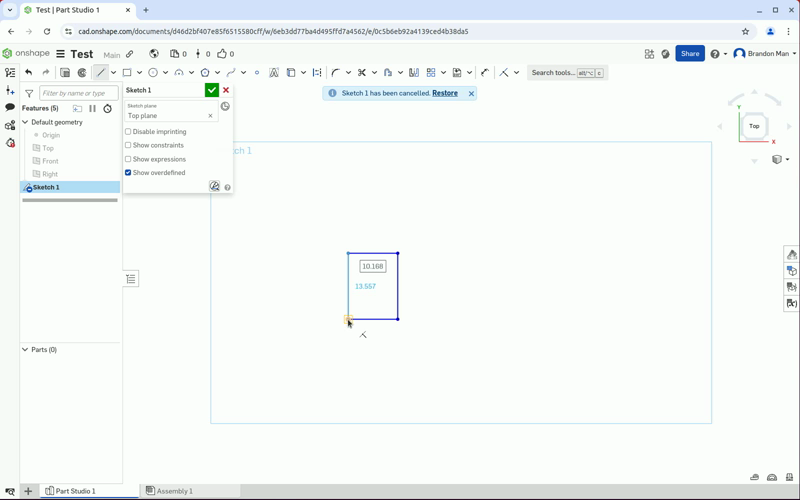
mouse_move(376, 259)
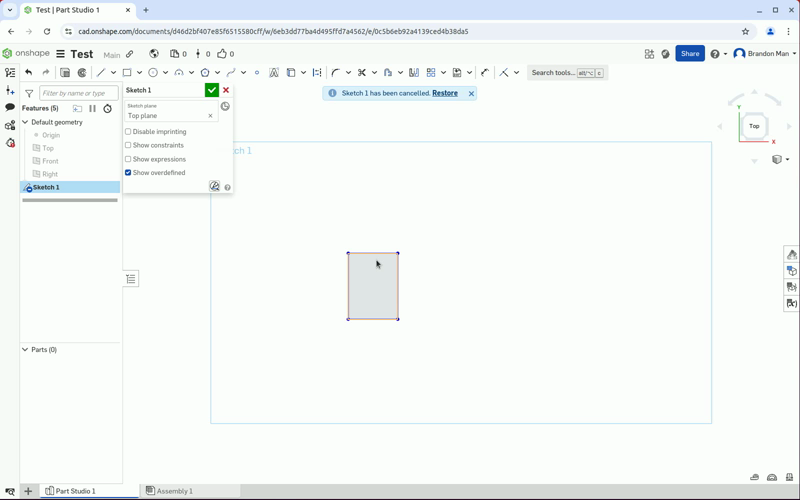
click(376, 259)
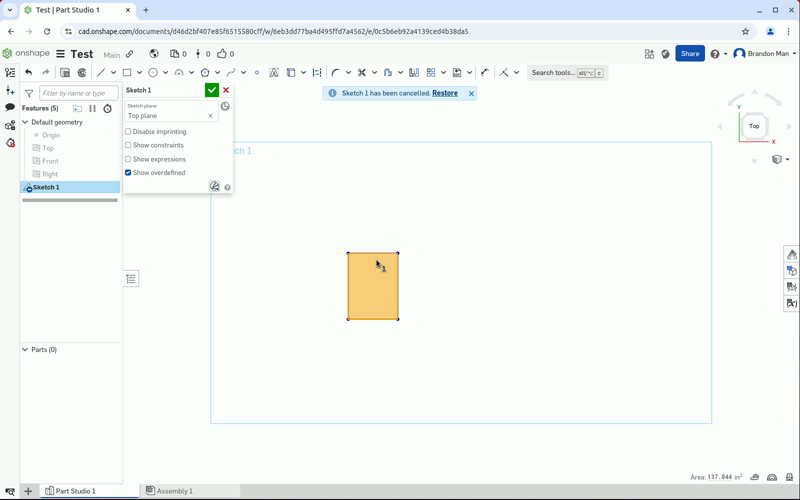
mouse_move(73, 352)
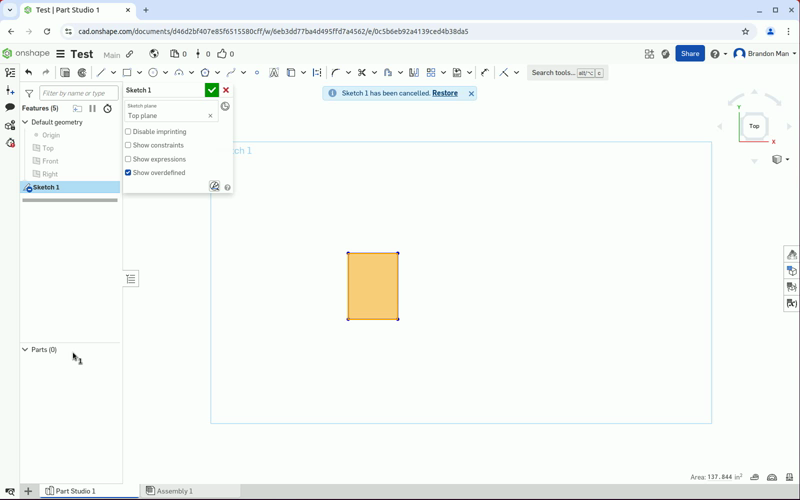
key(shift+y)
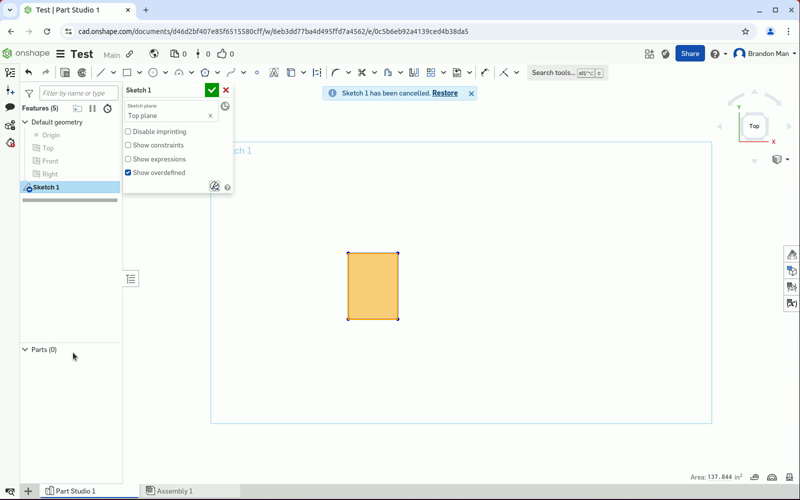
key(shift+e)
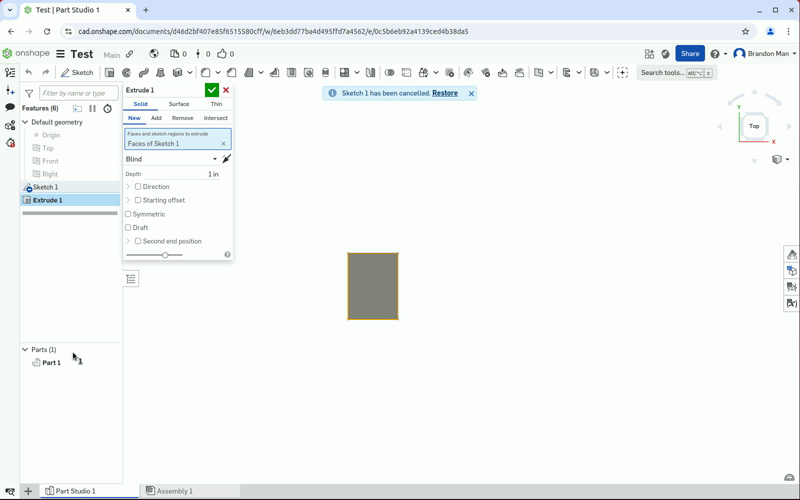
mouse_move(143, 106)
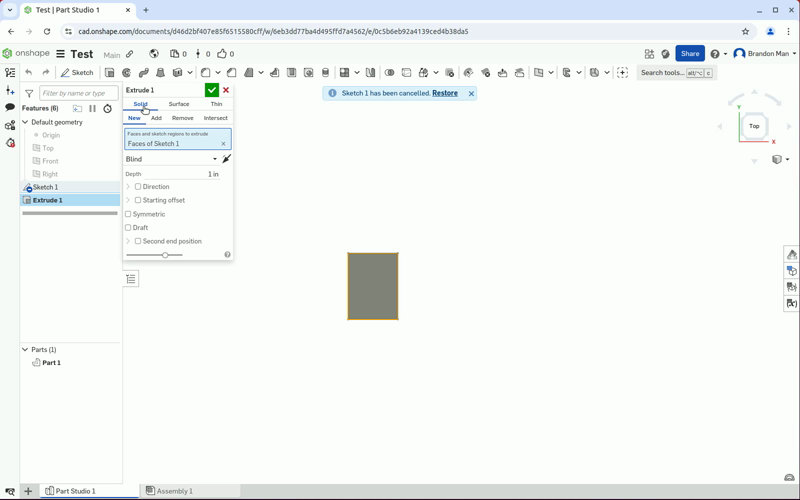
click(143, 106)
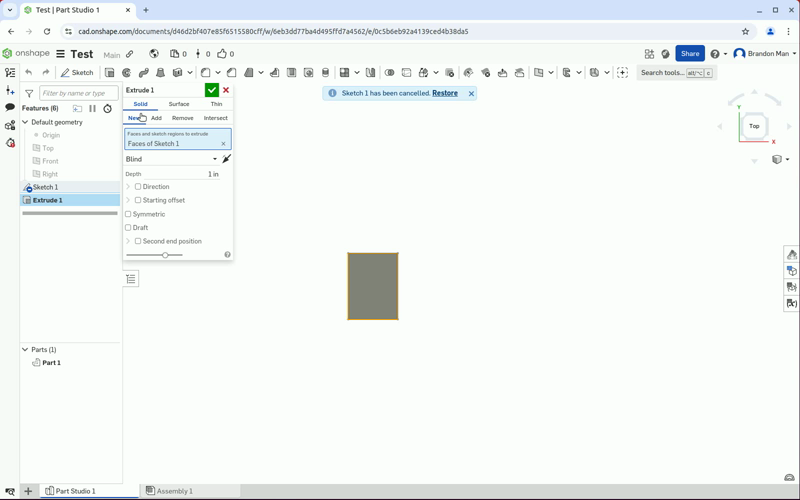
mouse_move(137, 120)
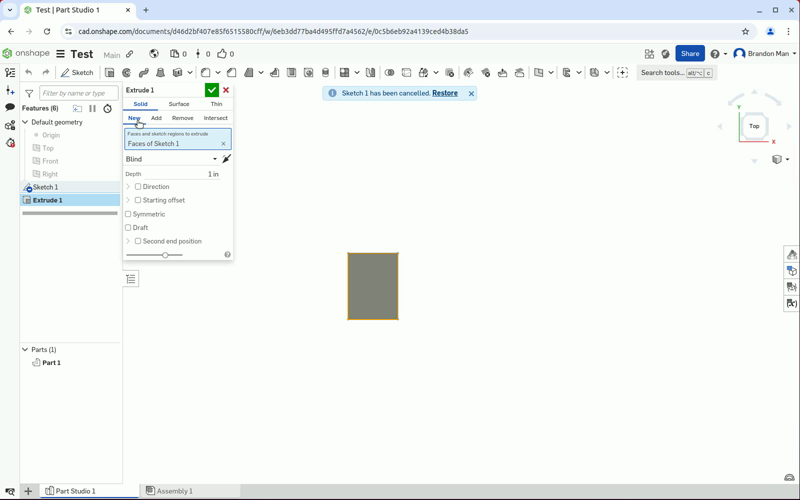
click(137, 120)
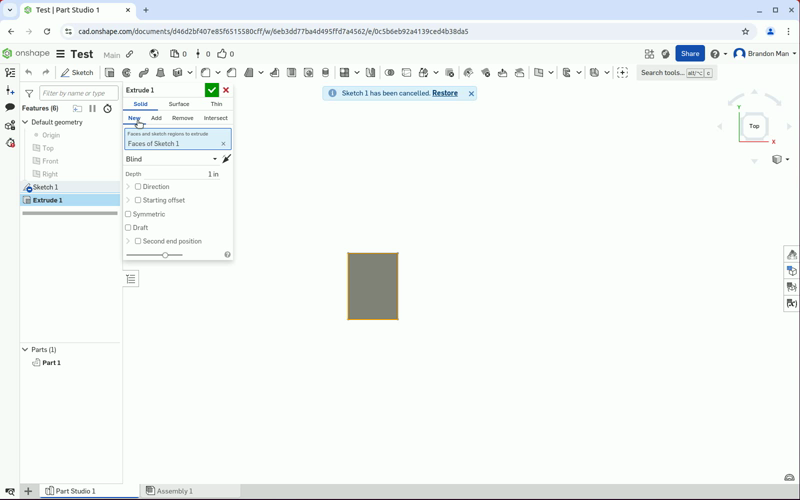
key(tab, 4)
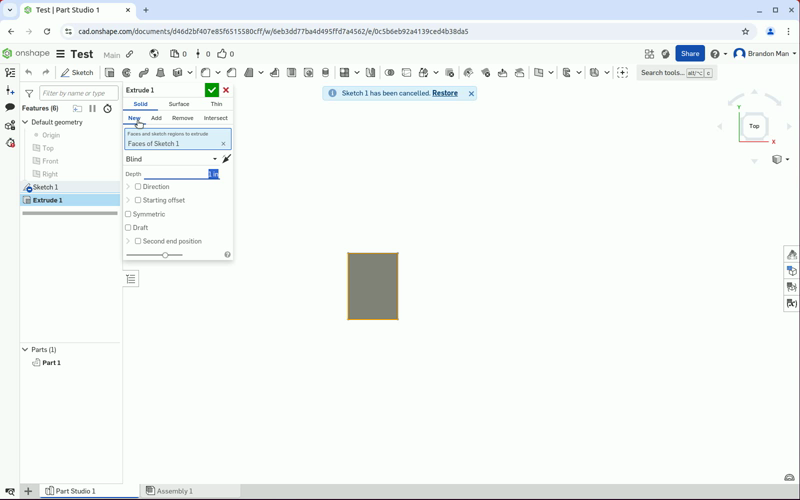
text(4.333)
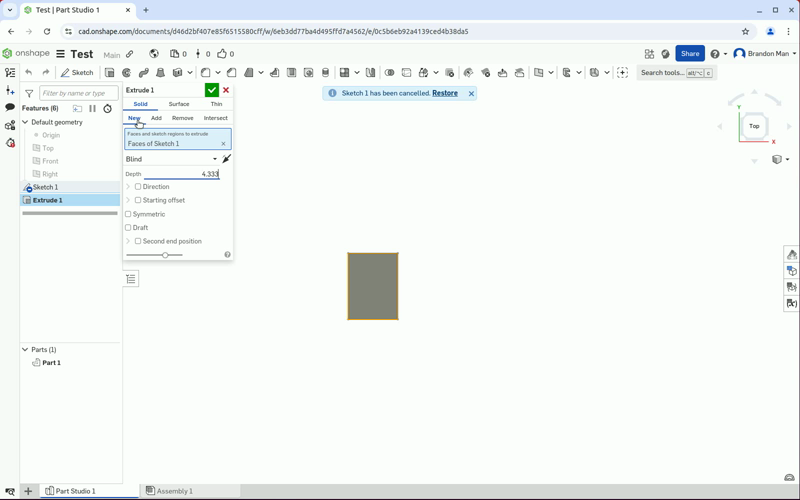
key(enter)
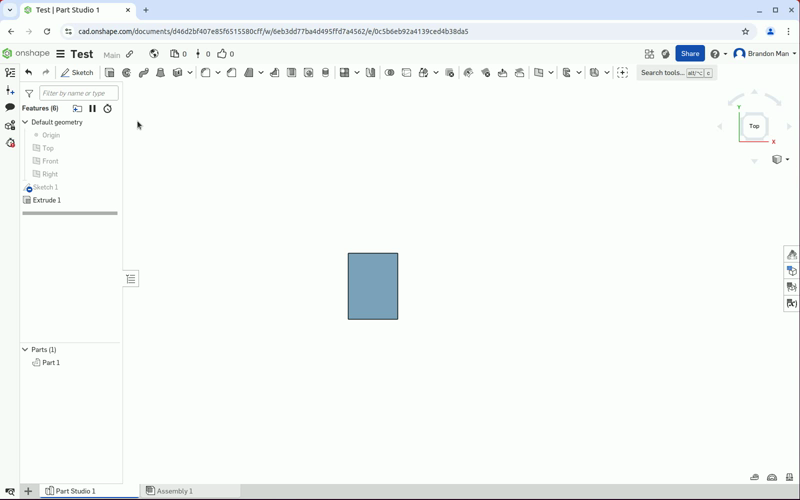
key(shift+h)
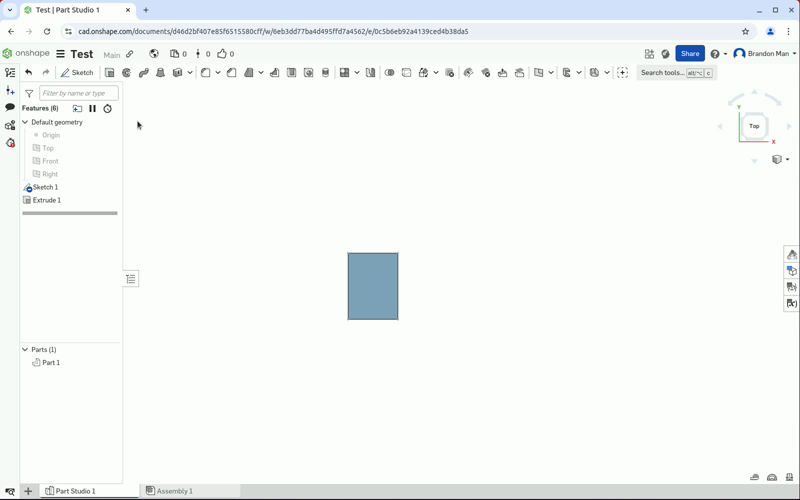
key(shift+h)
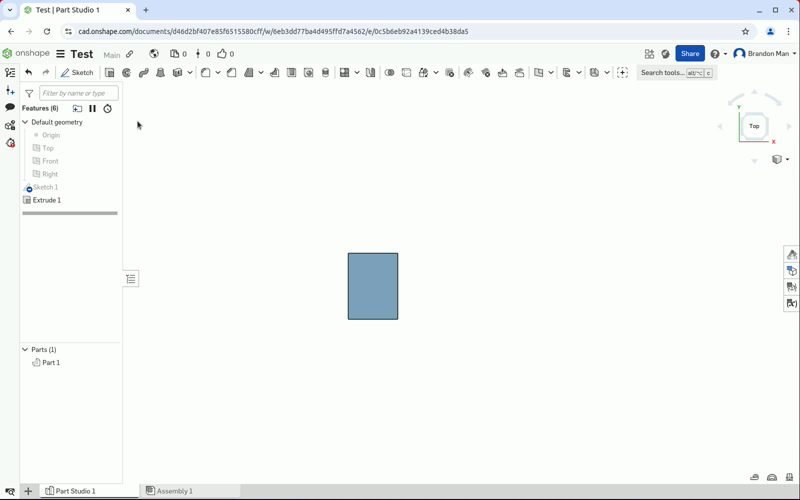
mouse_move(73, 189)
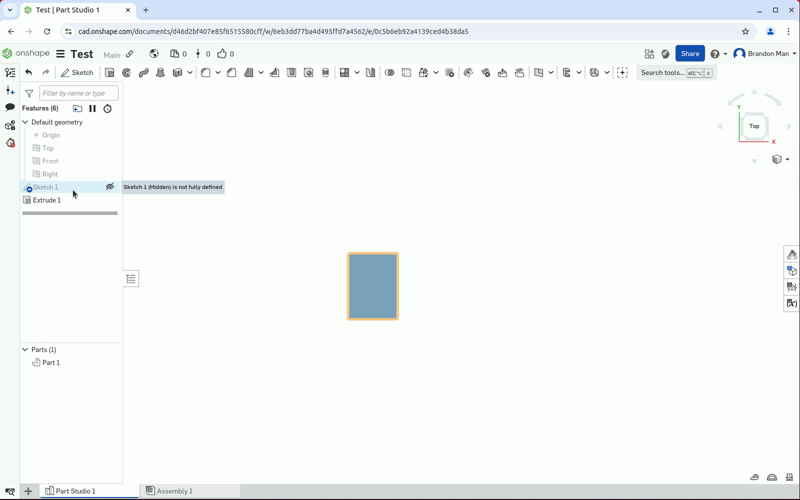
click(73, 189)
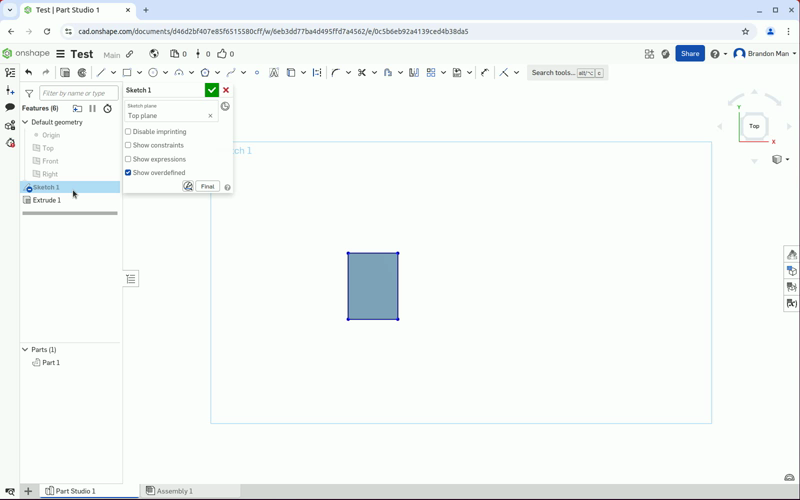
mouse_move(229, 92)
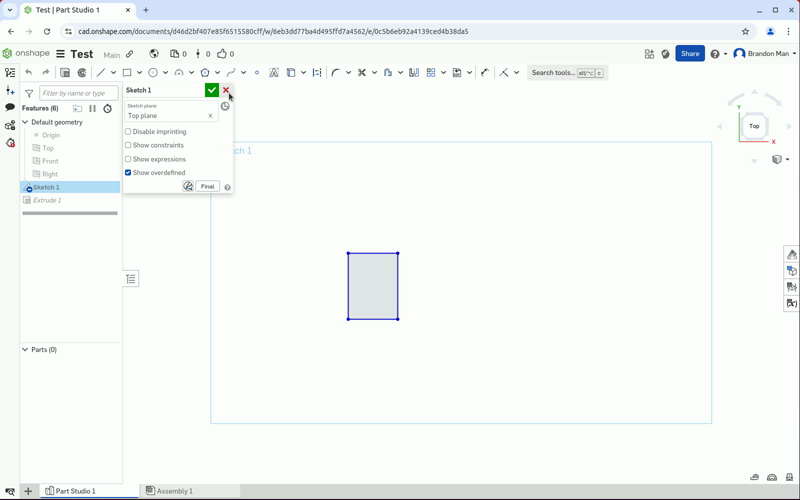
click(229, 92)
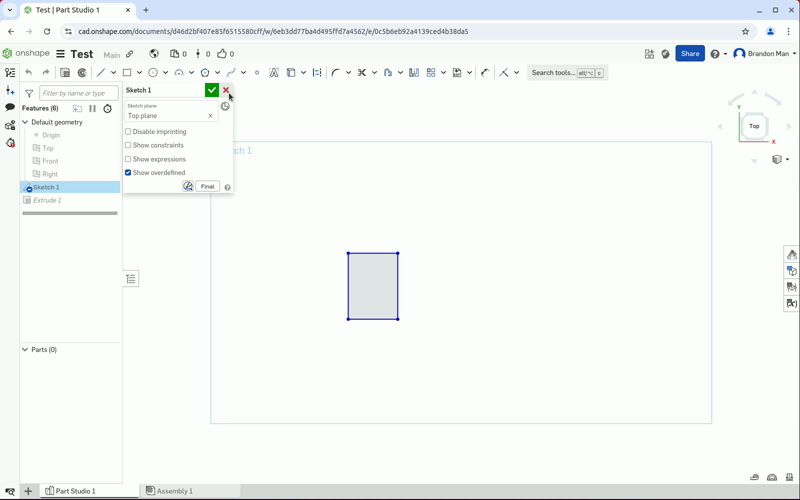
key(shift+s)
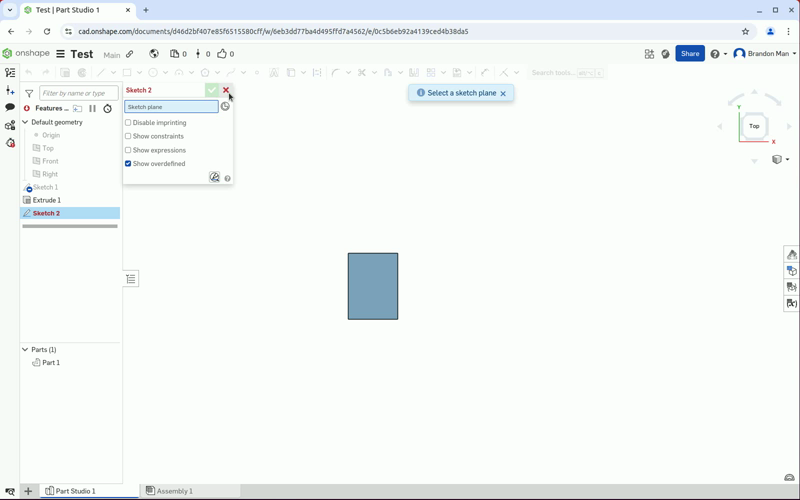
mouse_move(73, 150)
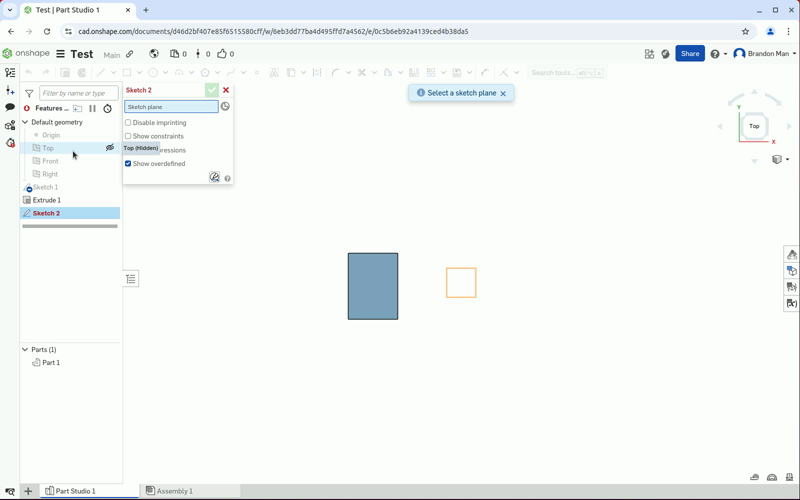
click(73, 150)
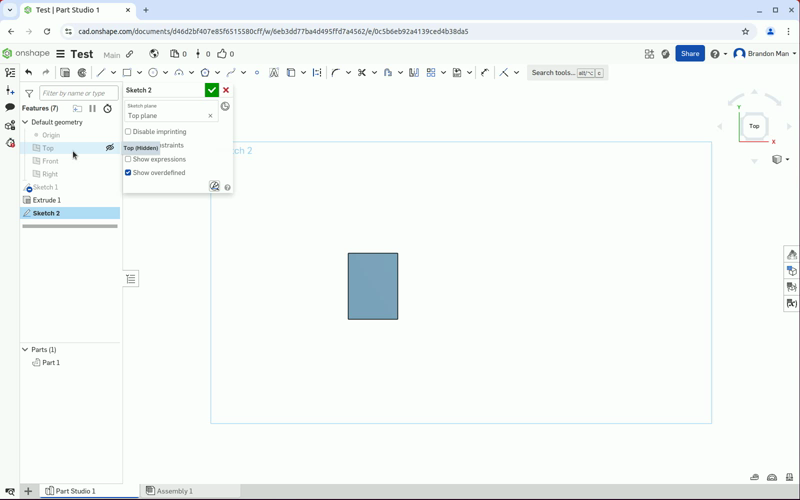
mouse_move(73, 352)
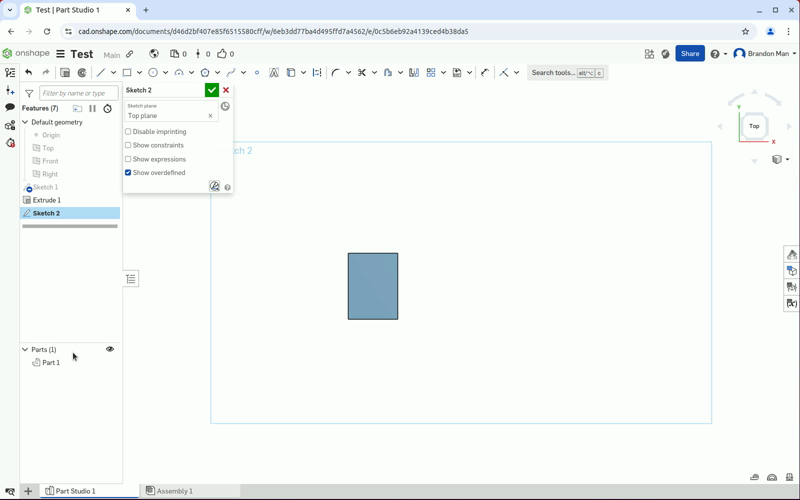
key(y)
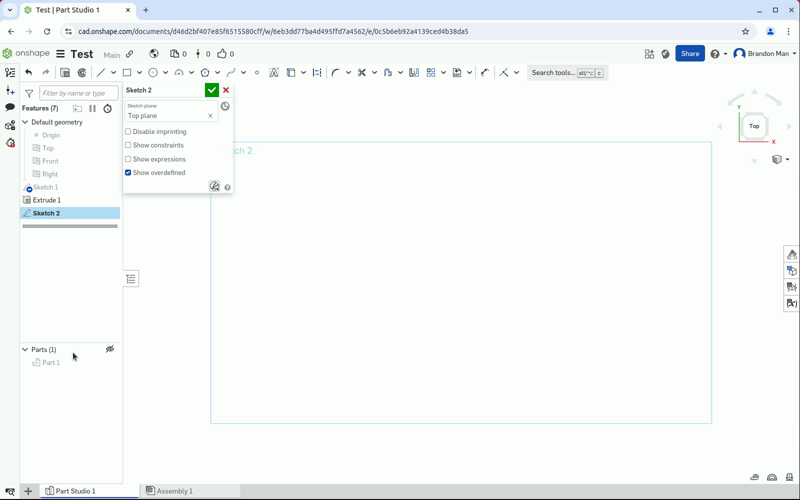
key(c)
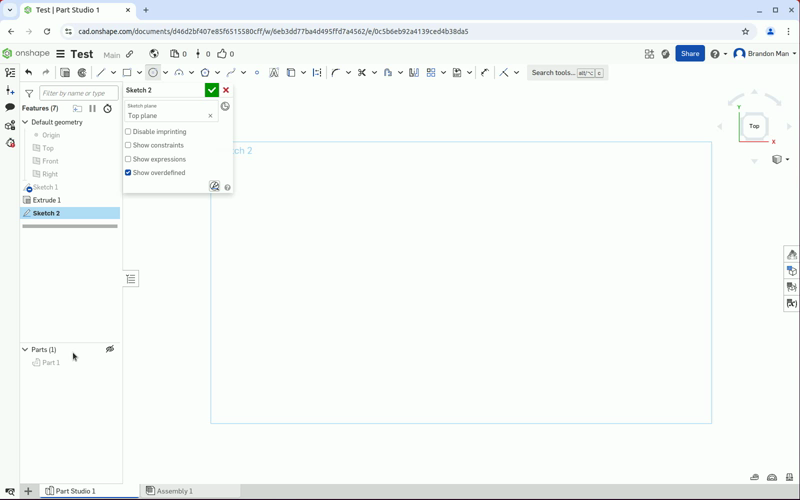
key_down(shift)
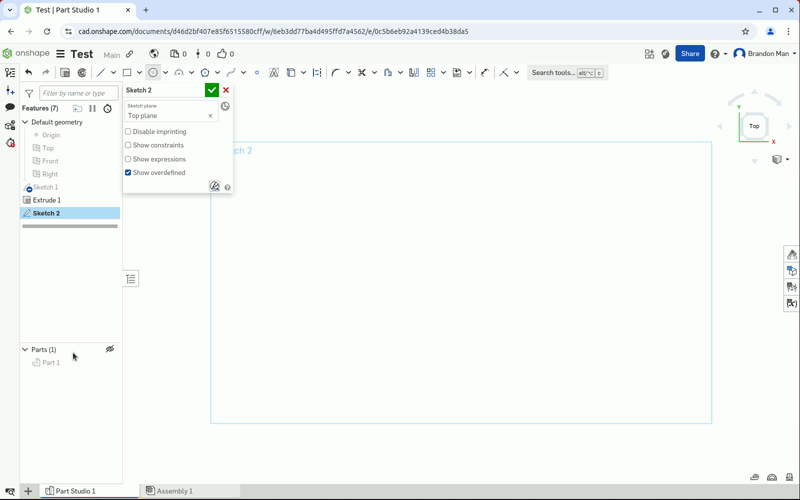
mouse_move(471, 267)
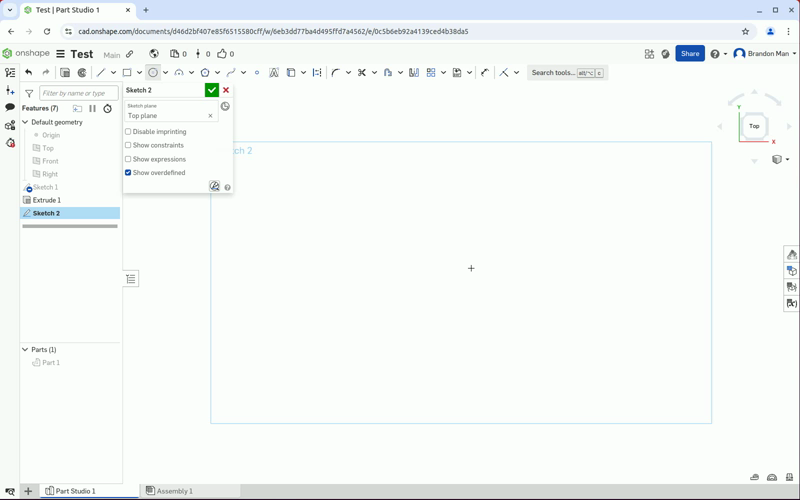
click(471, 267)
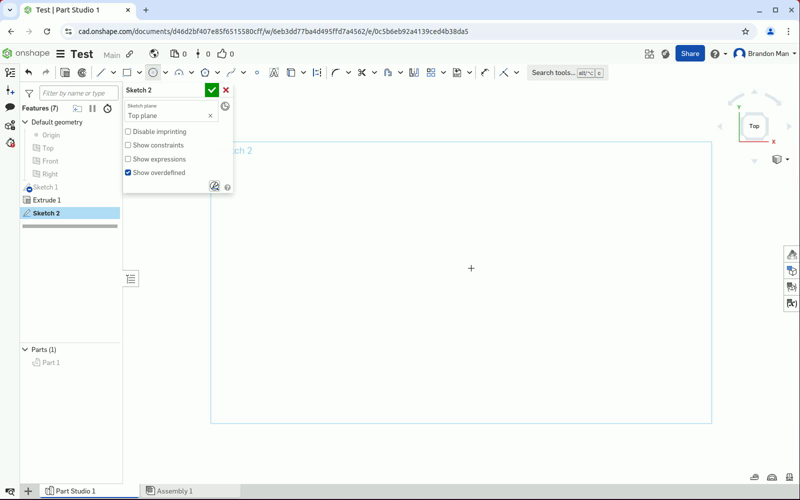
key_up(shift)
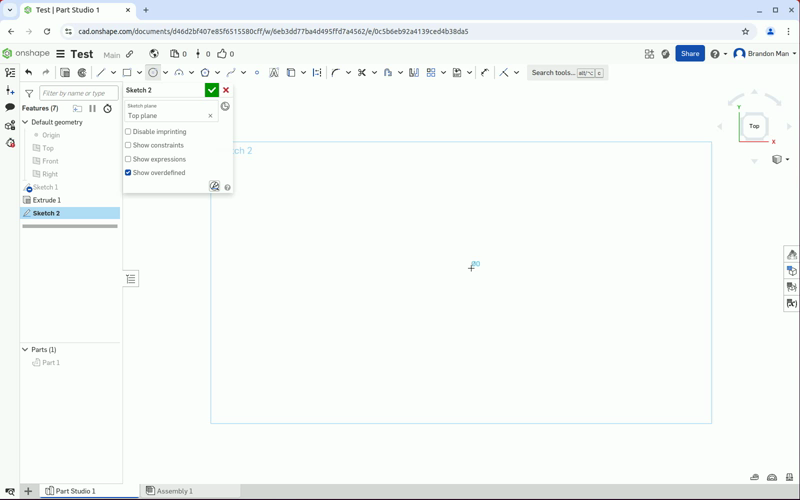
mouse_move(518, 267)
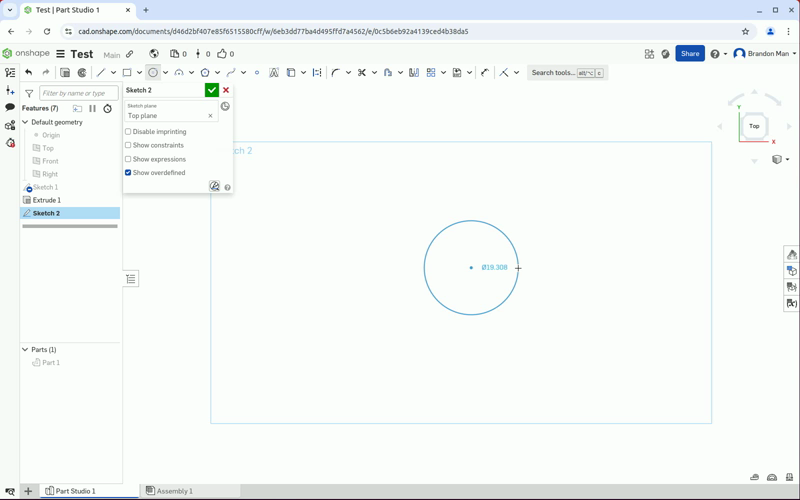
click(518, 267)
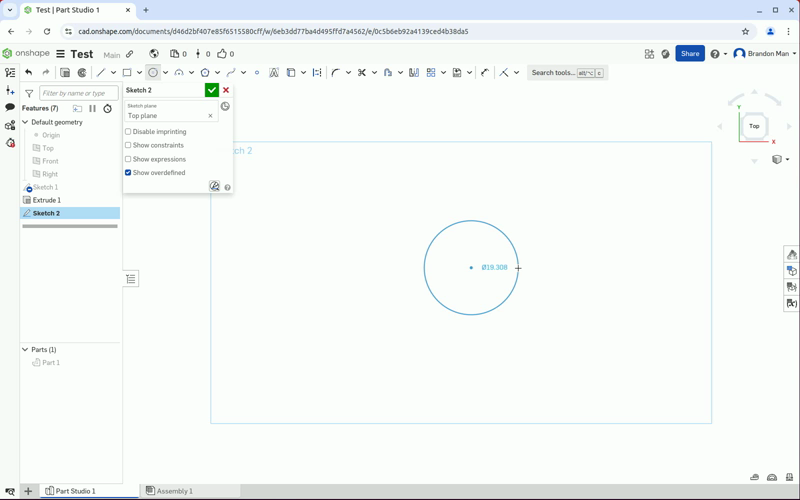
key(esc)
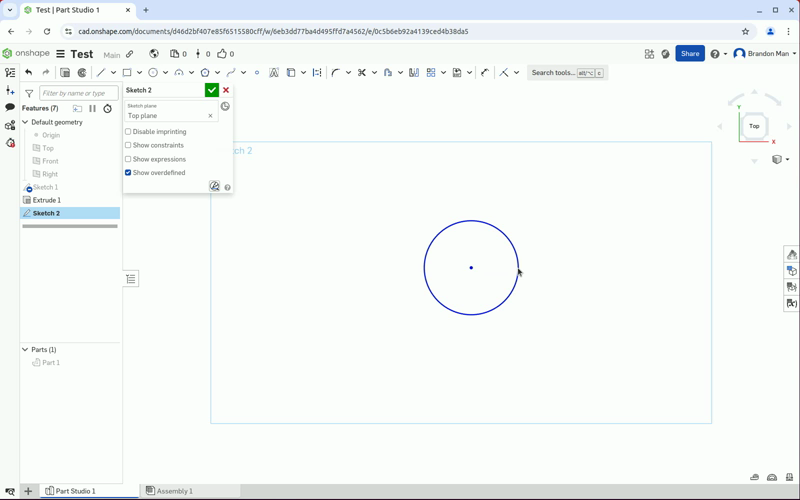
mouse_move(484, 269)
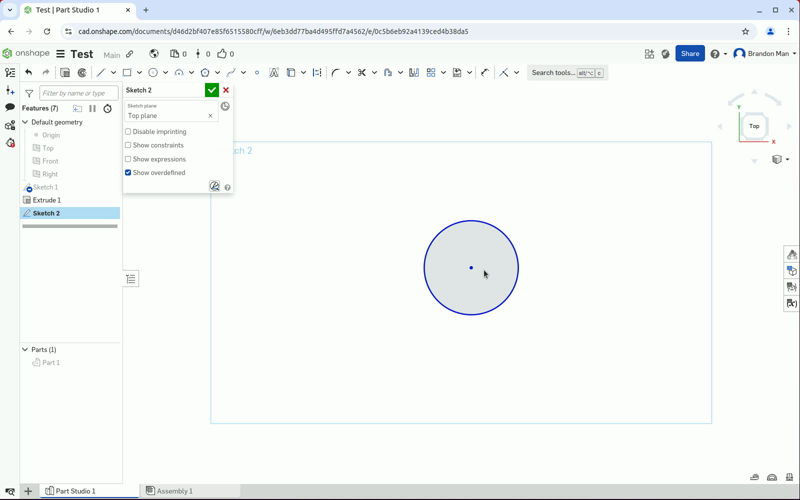
click(484, 269)
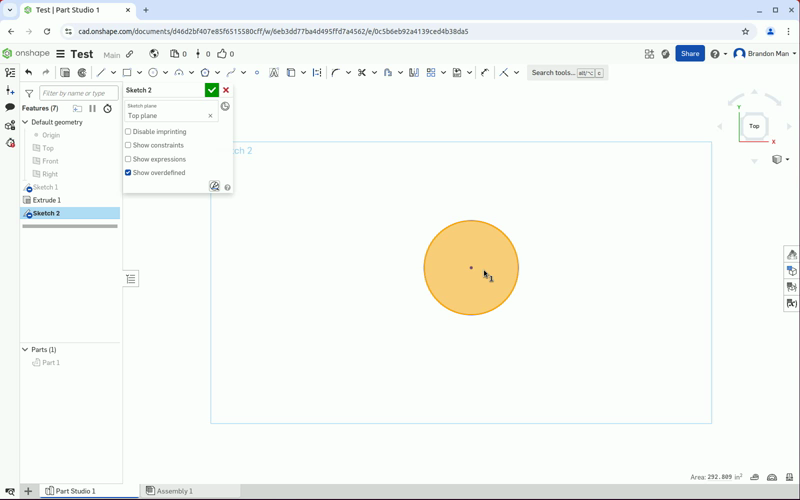
mouse_move(73, 352)
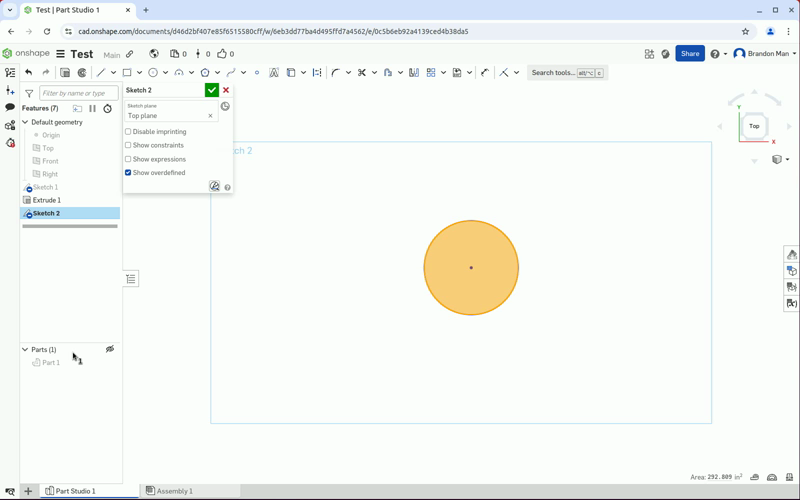
key(shift+y)
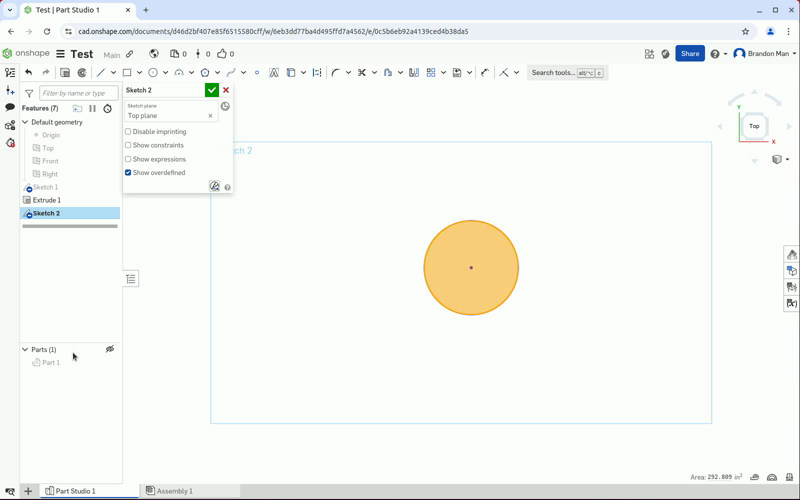
key(shift+e)
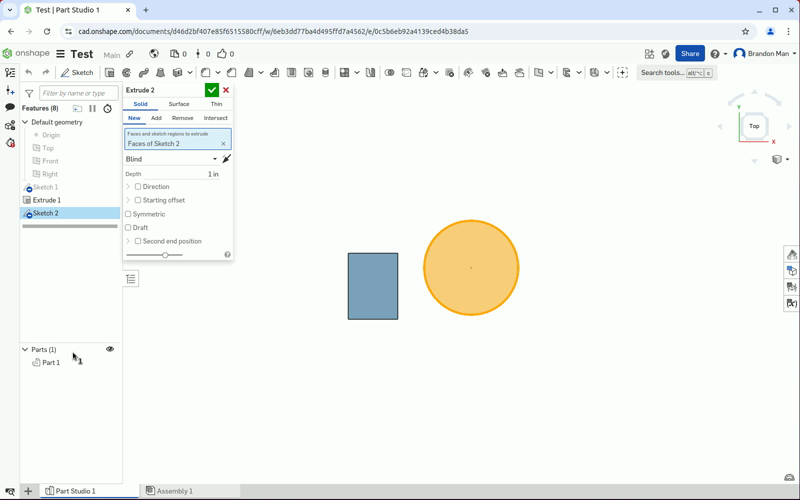
mouse_move(143, 106)
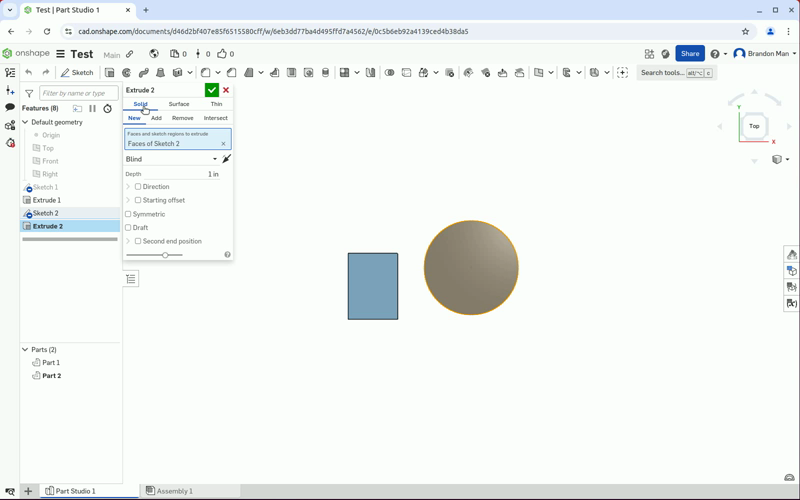
click(143, 106)
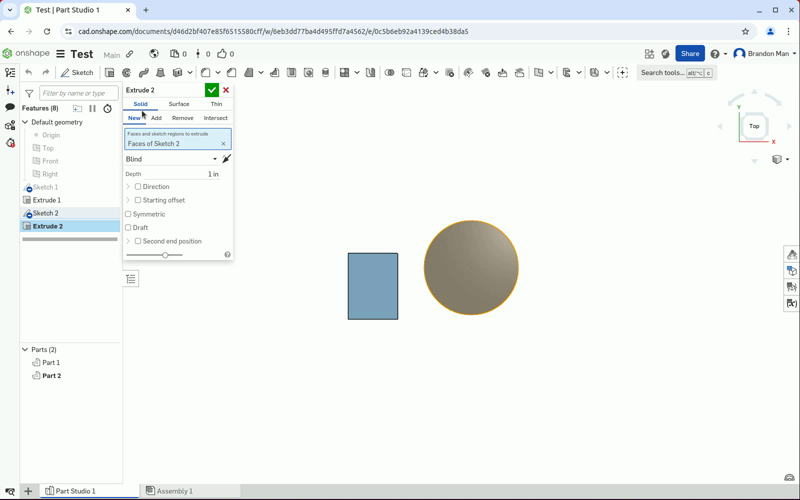
mouse_move(137, 120)
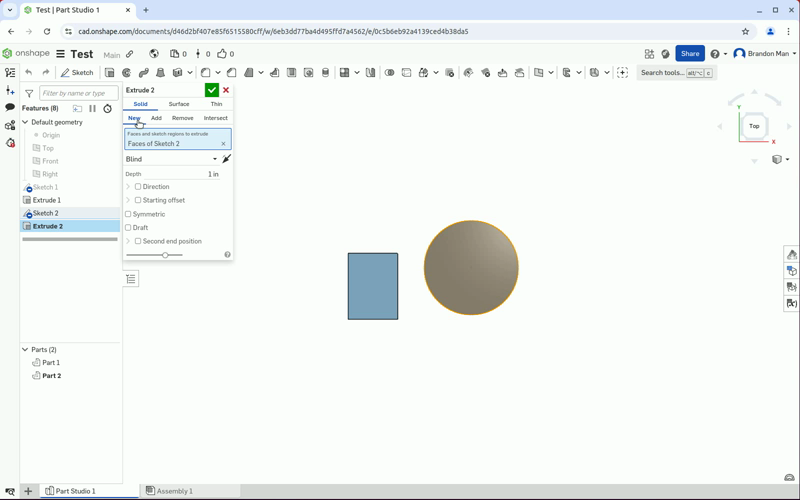
click(137, 120)
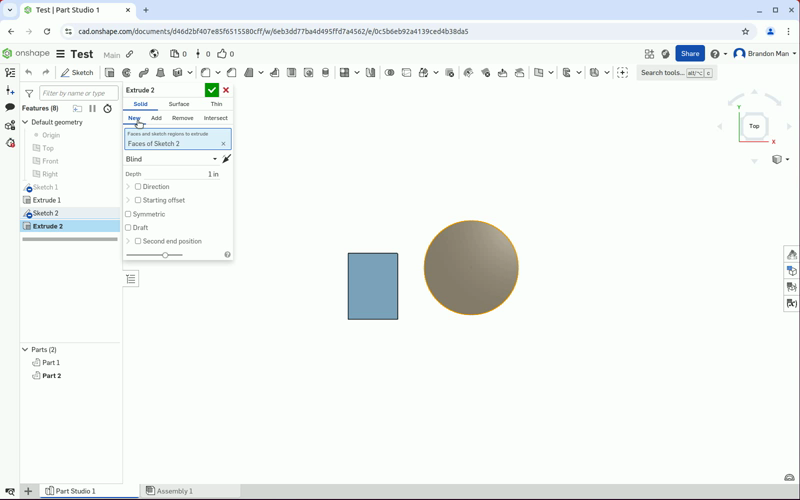
key(tab, 4)
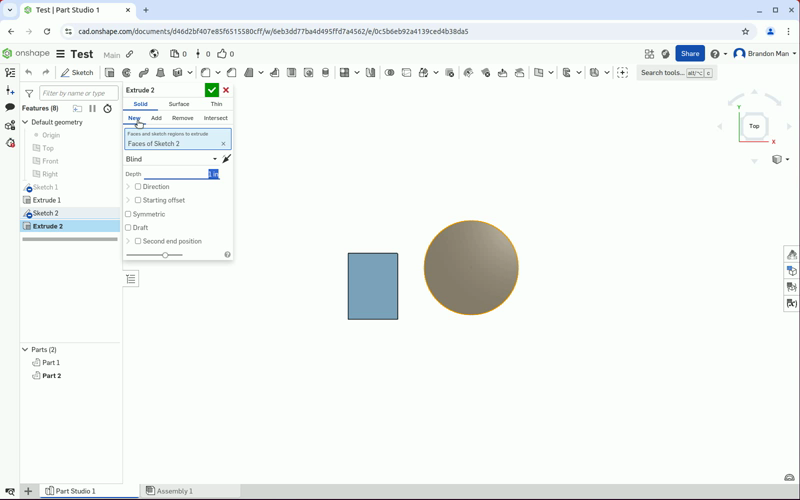
text(4.333)
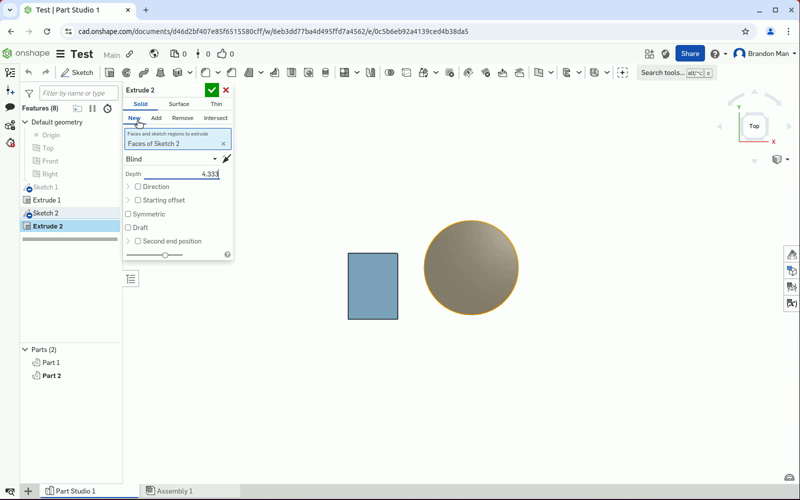
key(enter)
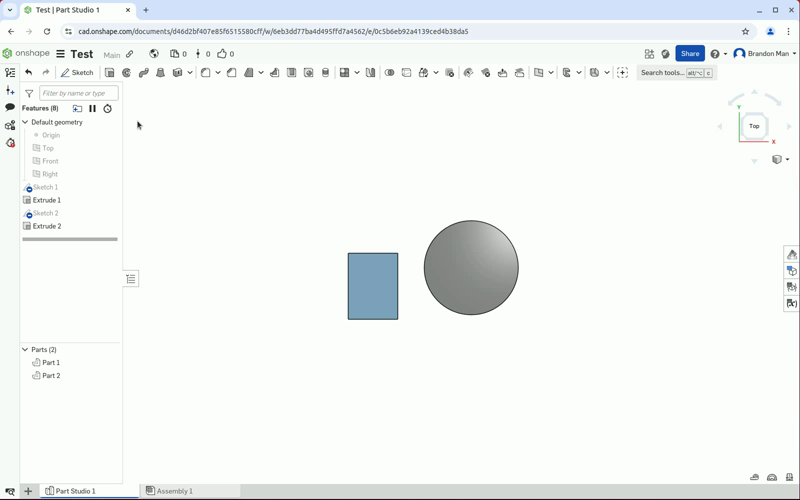
key(shift+h)
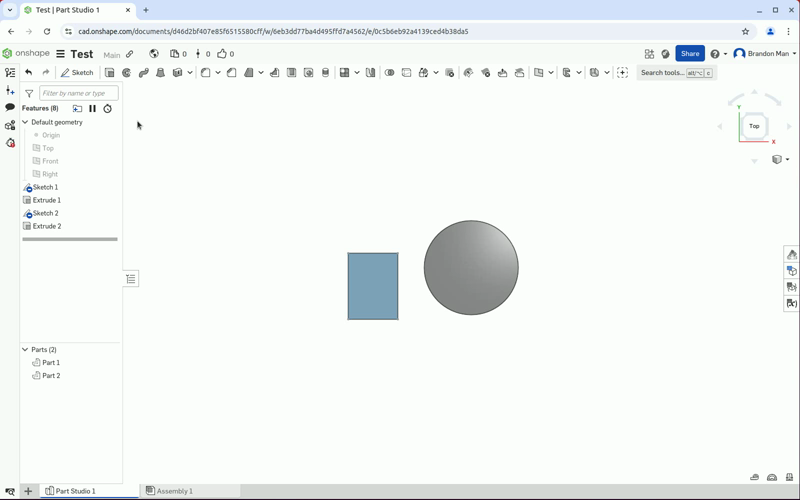
key(shift+h)
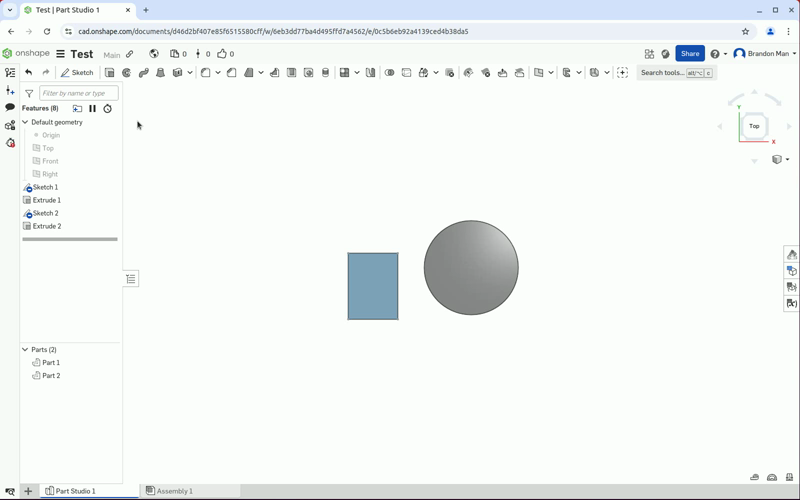
key(shift+7)
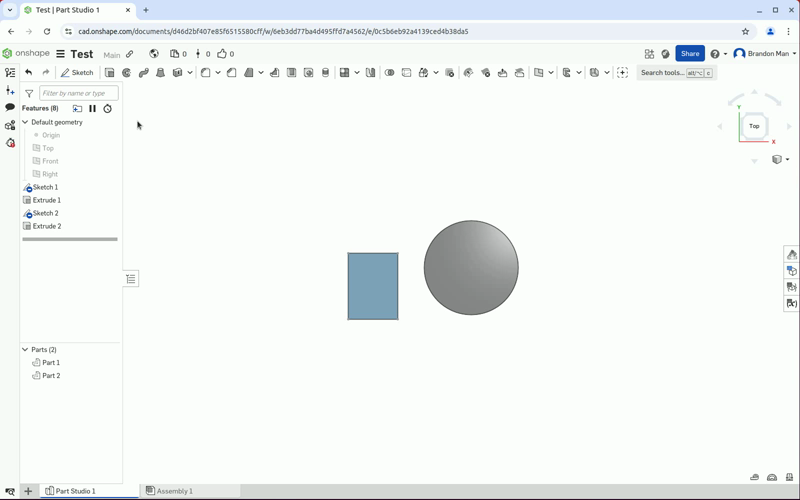
key(up, 3)
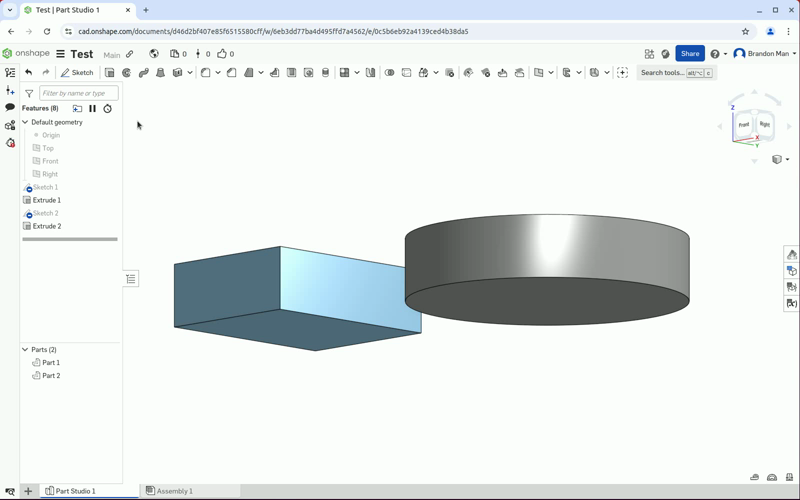
key(left, 3)
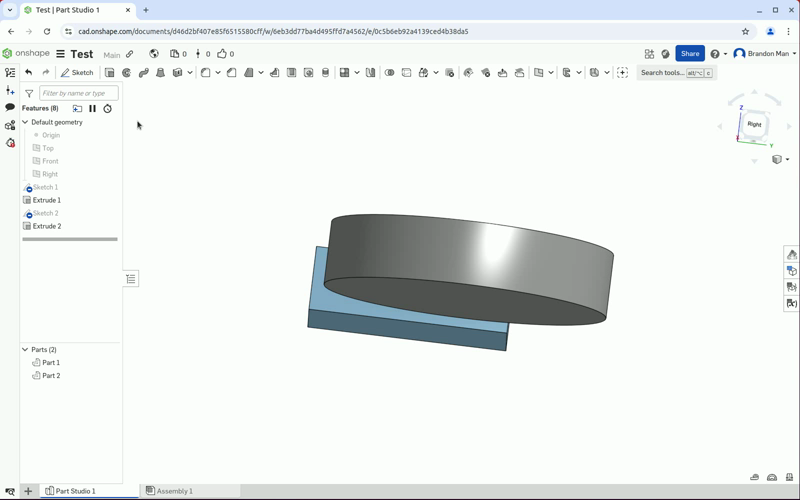
key(right, 3)
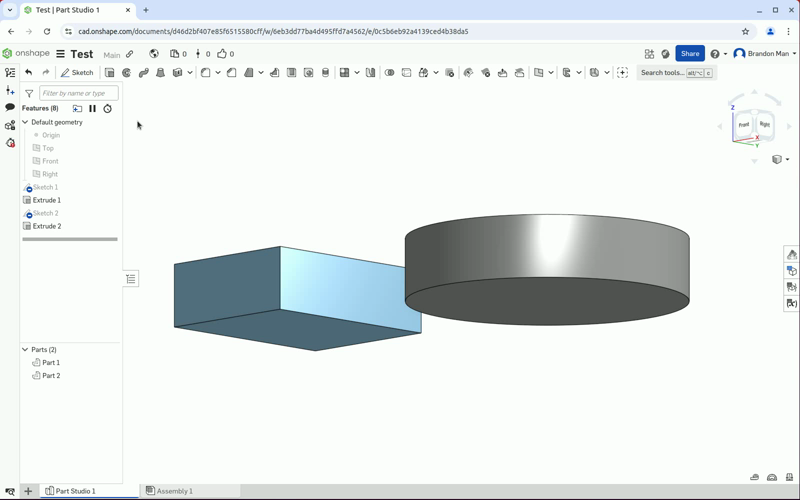
key(down, 3)
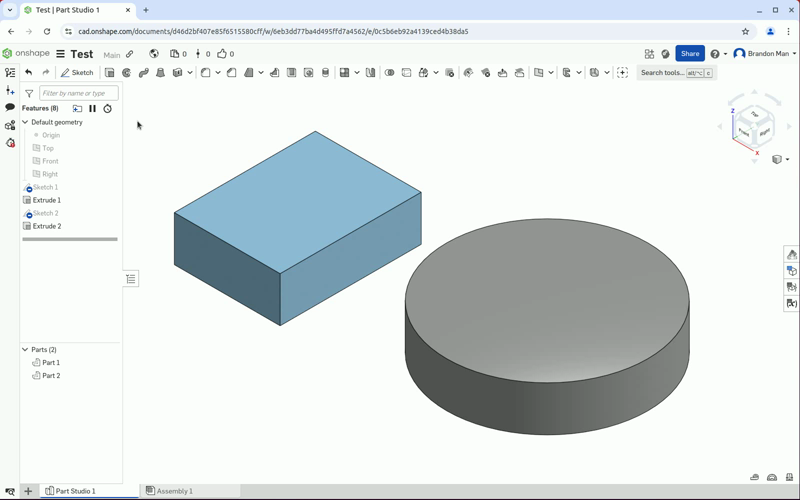
mouse_move(73, 189)
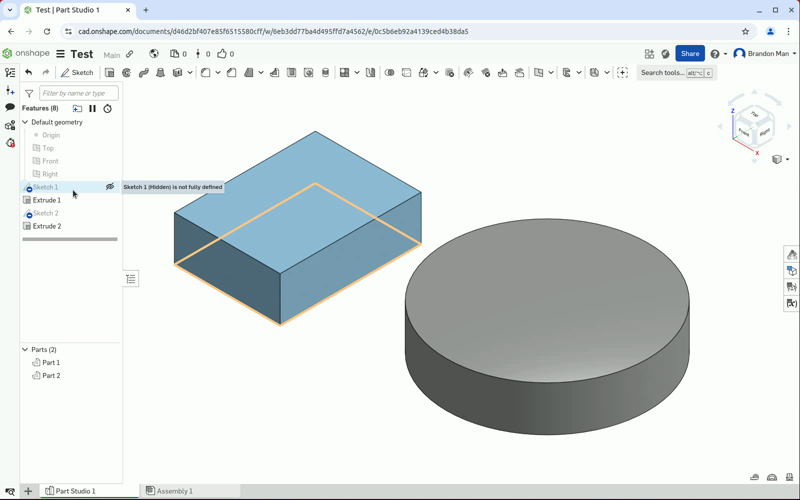
click(73, 189)